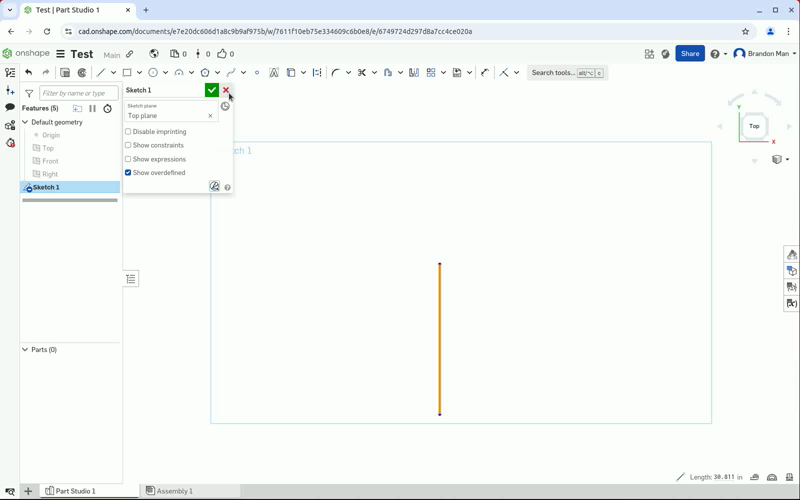
key(shift+h)
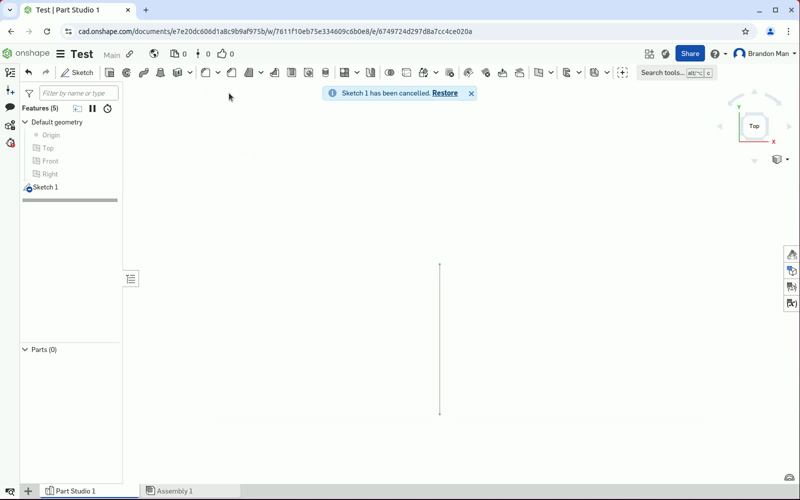
key(shift+s)
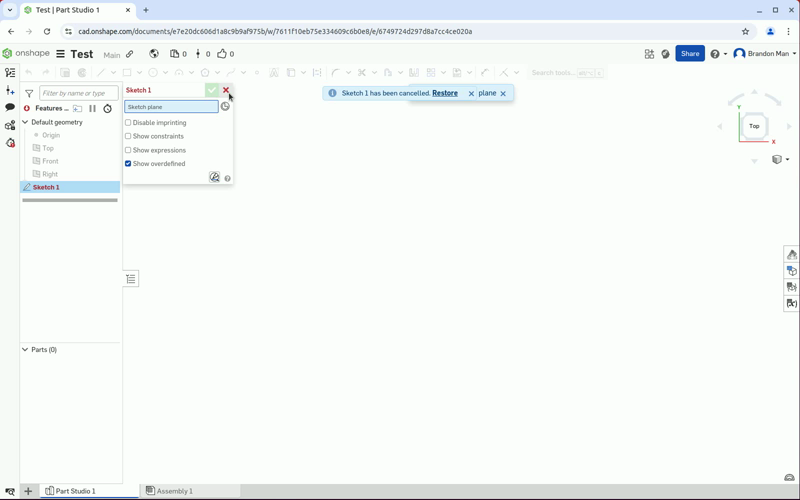
mouse_move(73, 150)
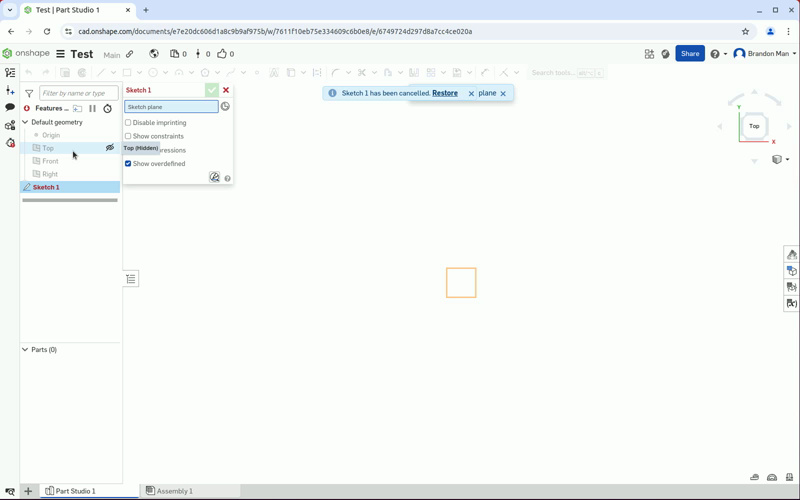
click(73, 150)
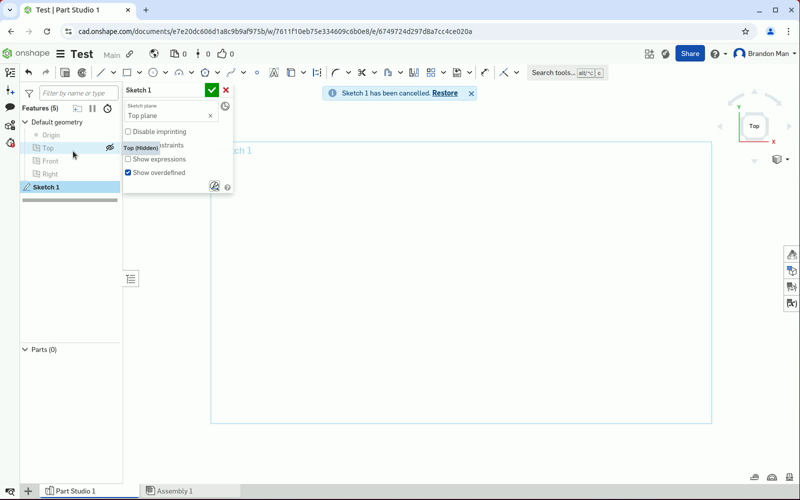
mouse_move(73, 352)
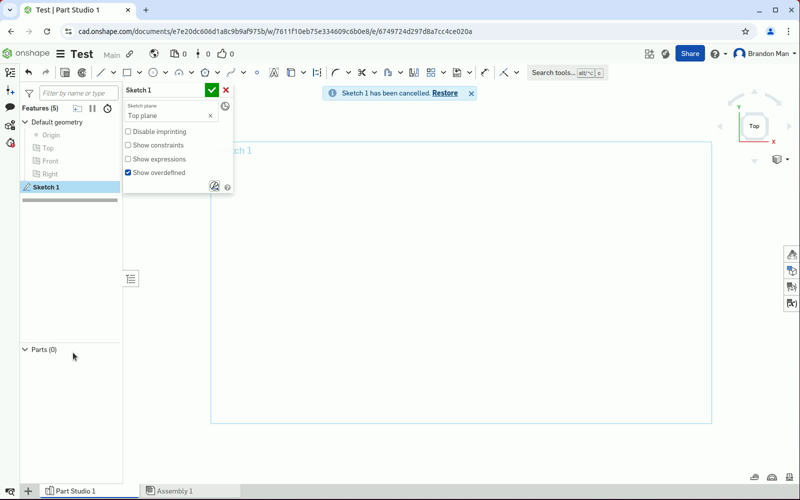
key(y)
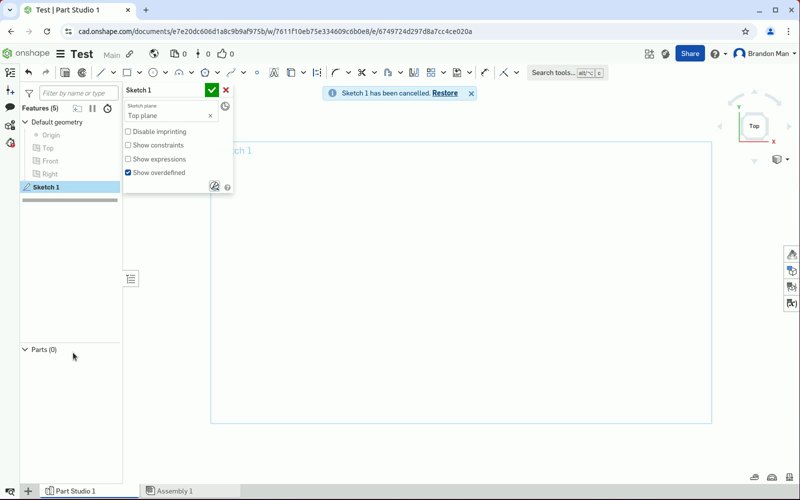
key(c)
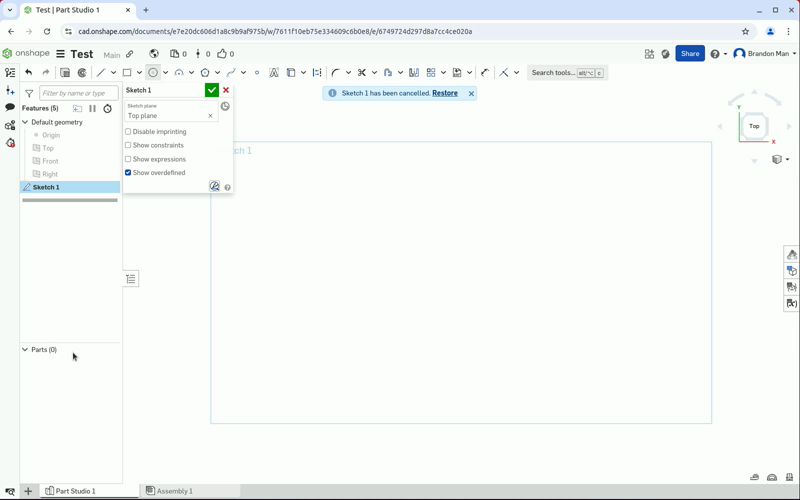
key_down(shift)
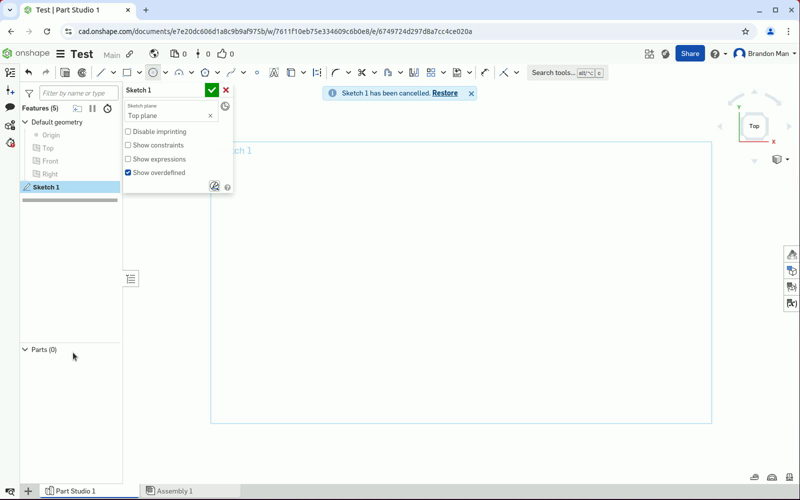
mouse_move(460, 282)
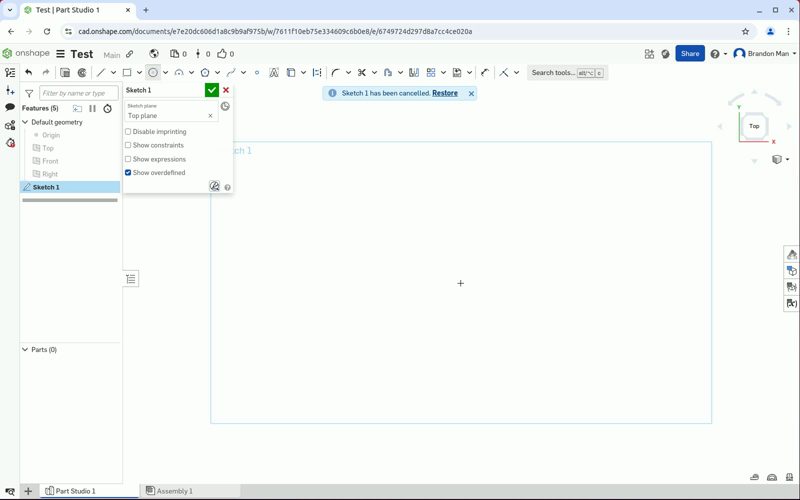
click(460, 282)
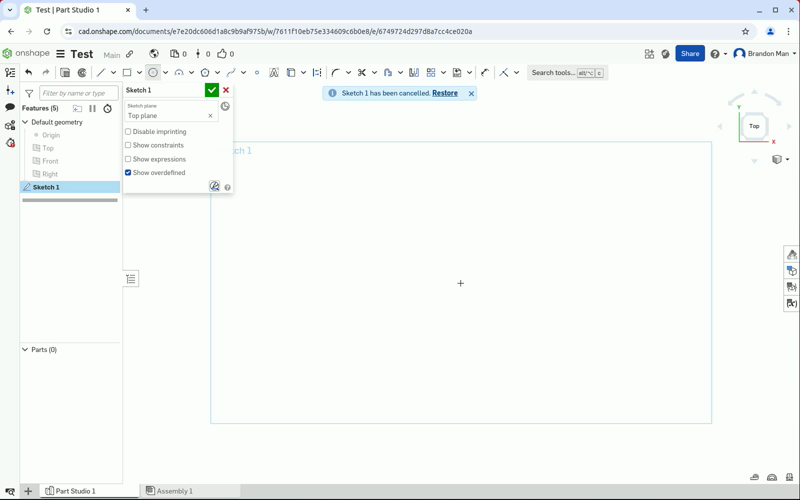
key_up(shift)
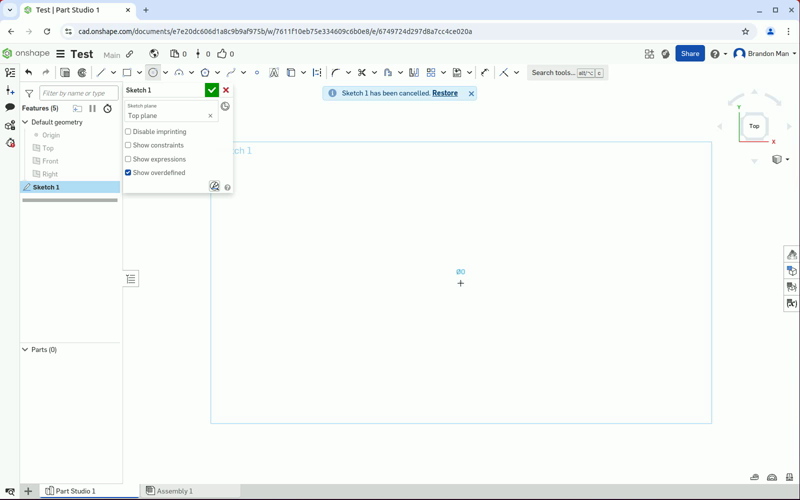
mouse_move(493, 282)
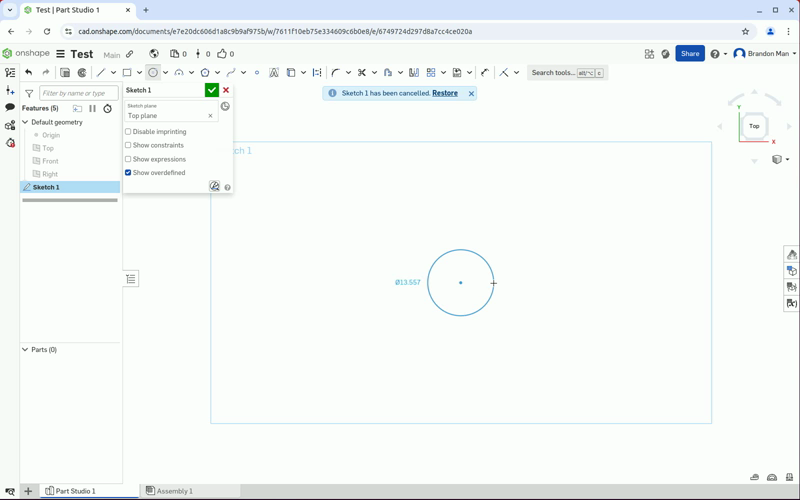
click(493, 282)
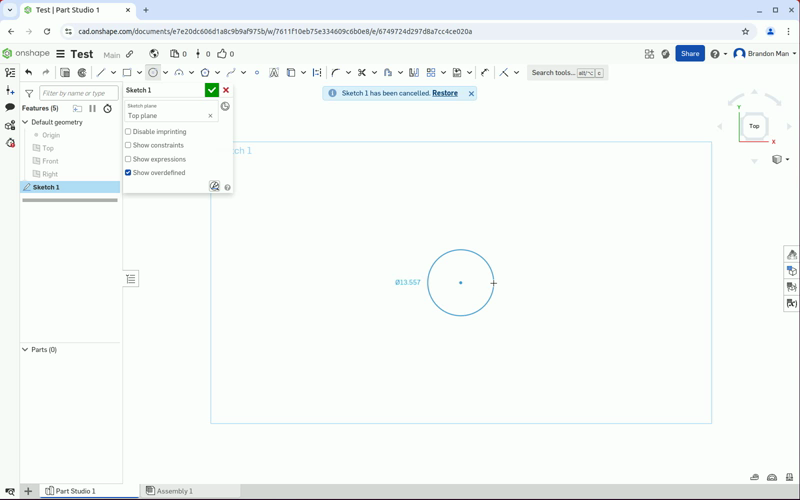
key(esc)
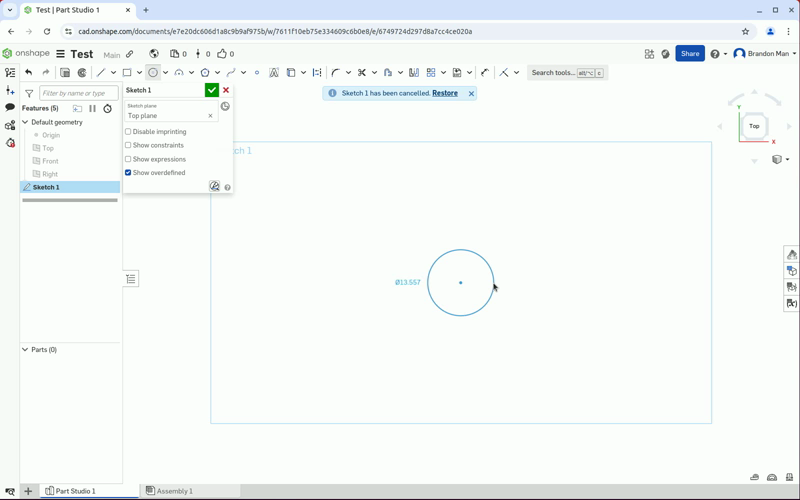
mouse_move(439, 281)
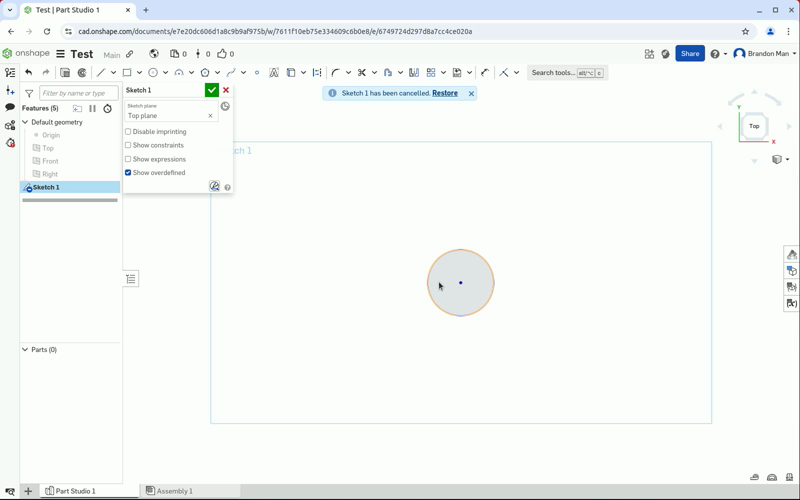
click(439, 281)
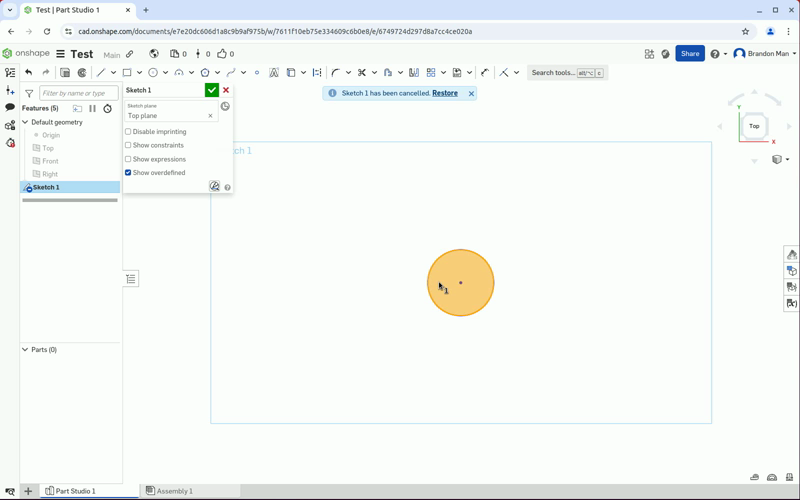
mouse_move(73, 352)
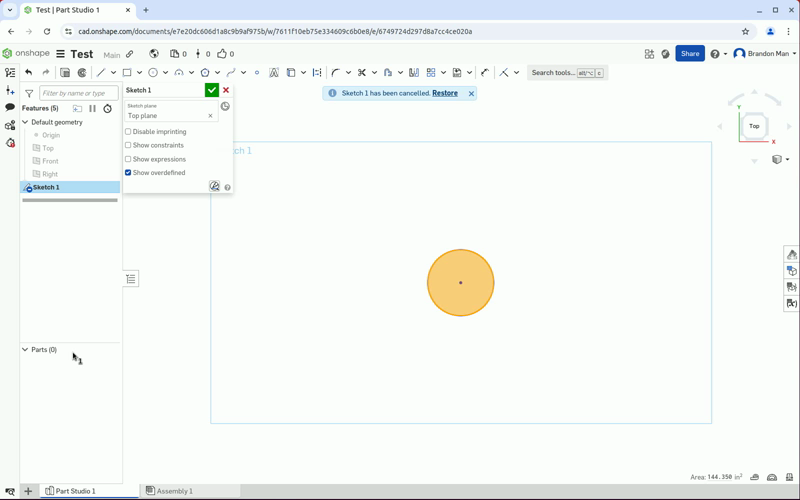
key(shift+y)
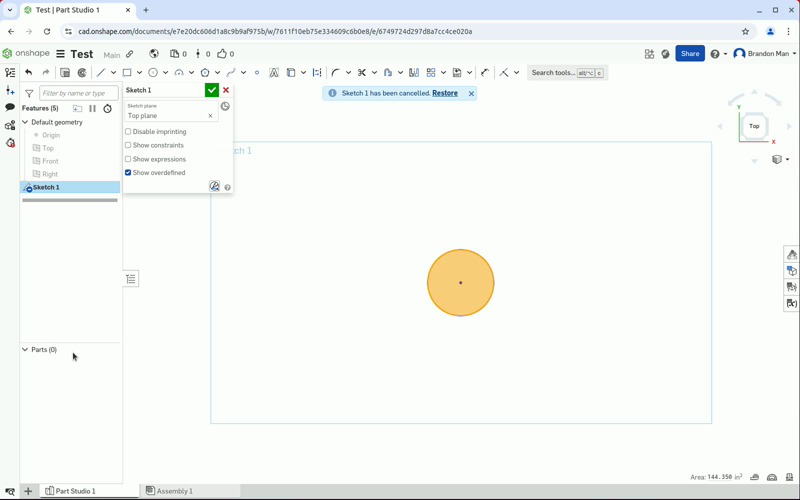
key(shift+e)
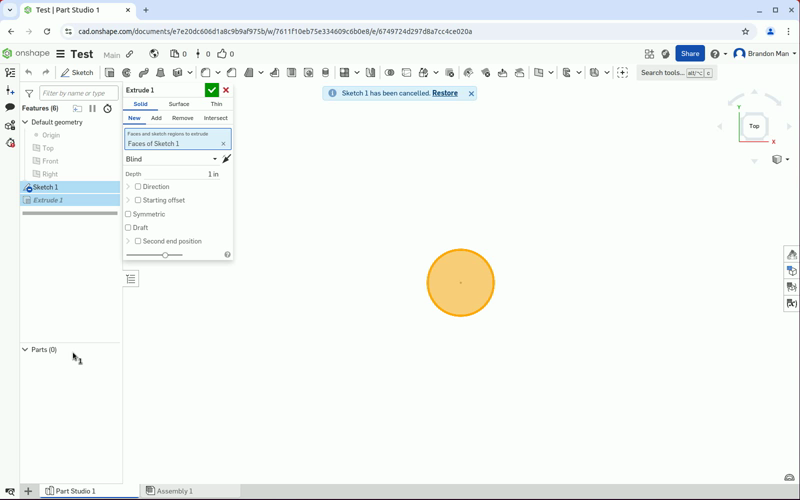
mouse_move(143, 106)
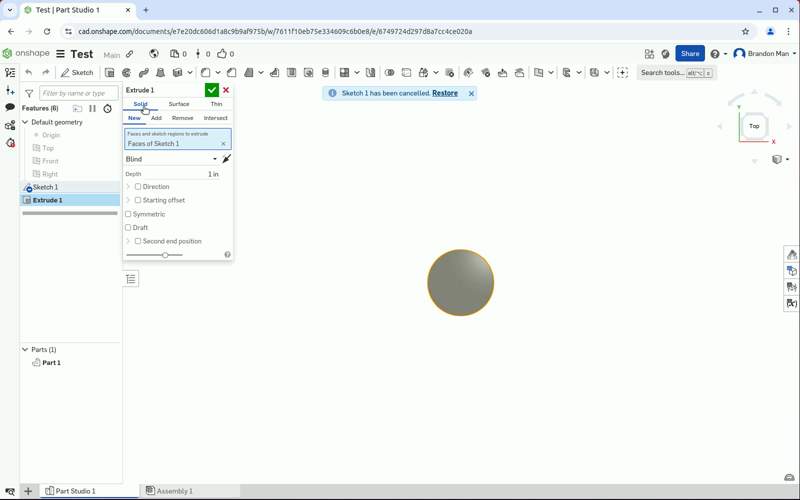
click(143, 106)
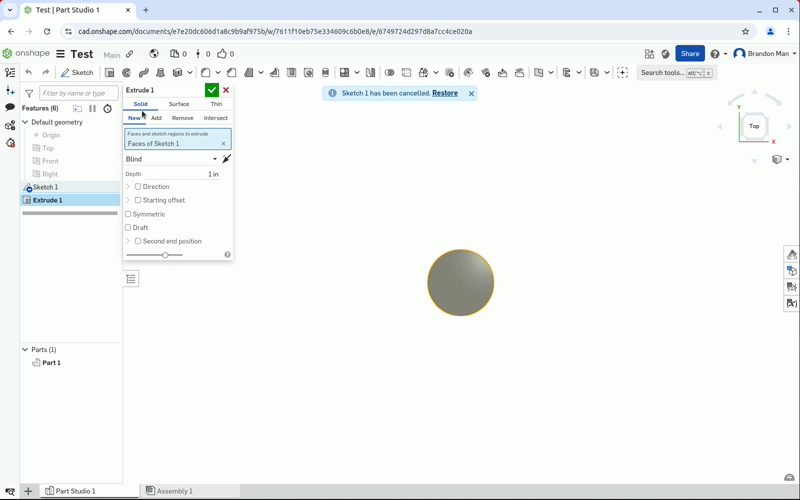
mouse_move(137, 120)
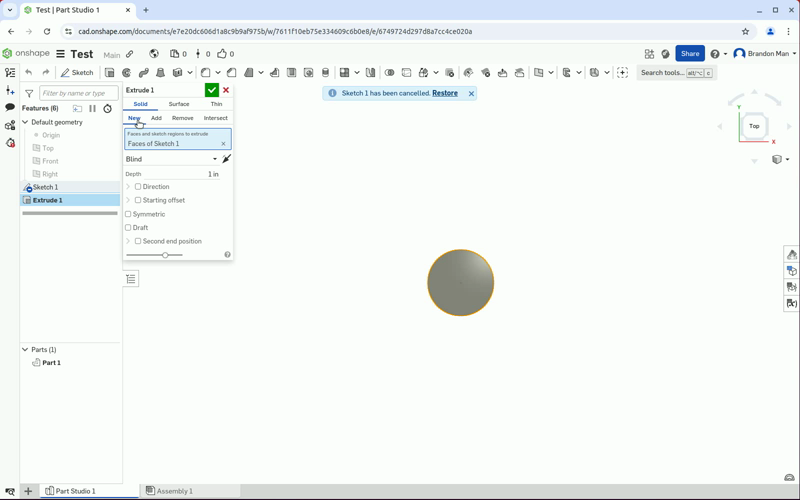
click(137, 120)
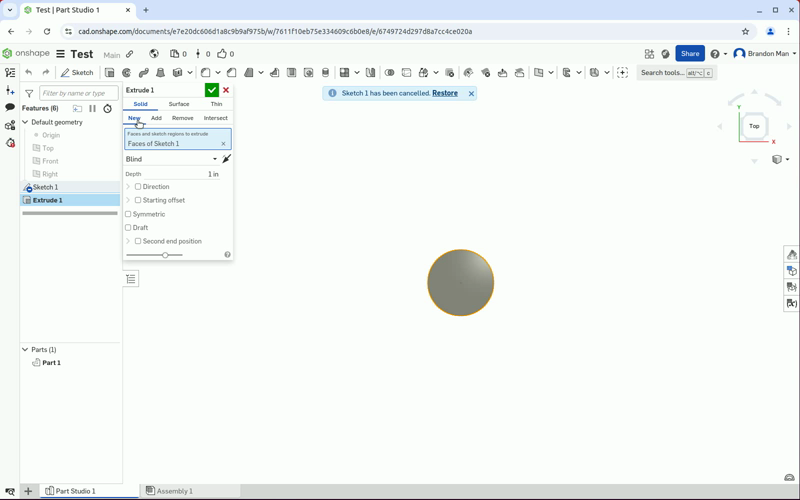
key(tab, 4)
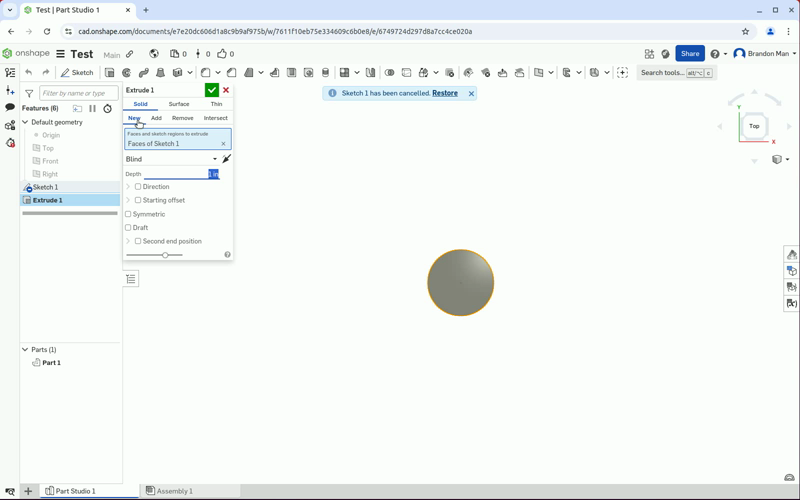
text(2.407)
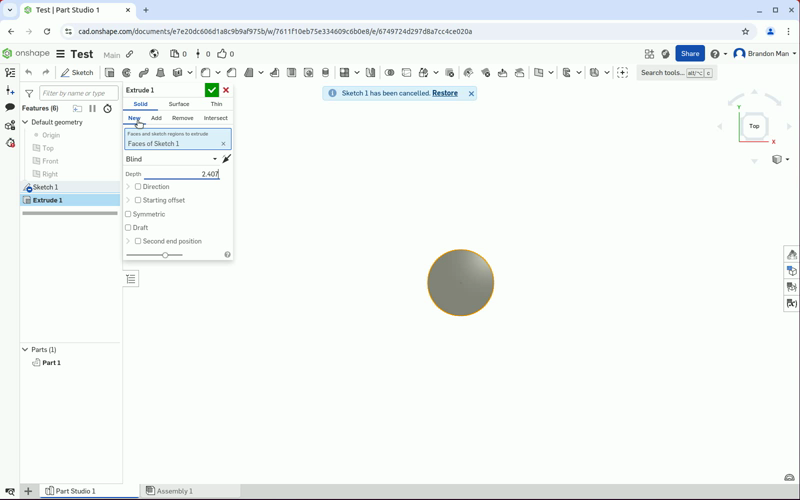
key(enter)
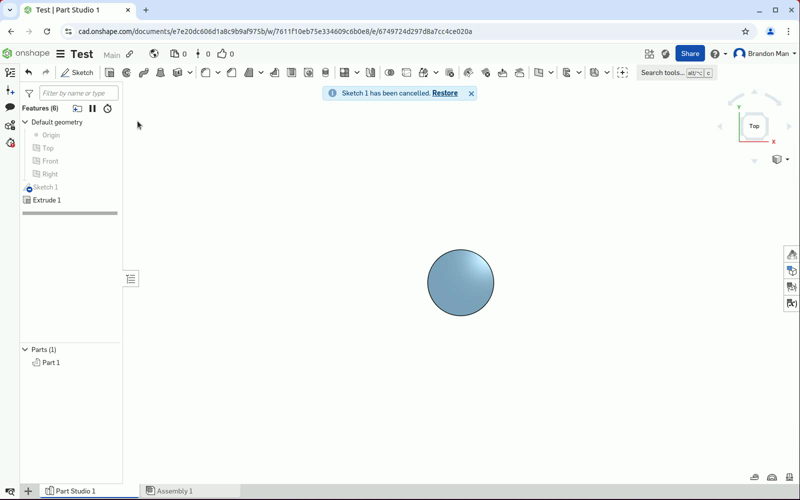
key(shift+h)
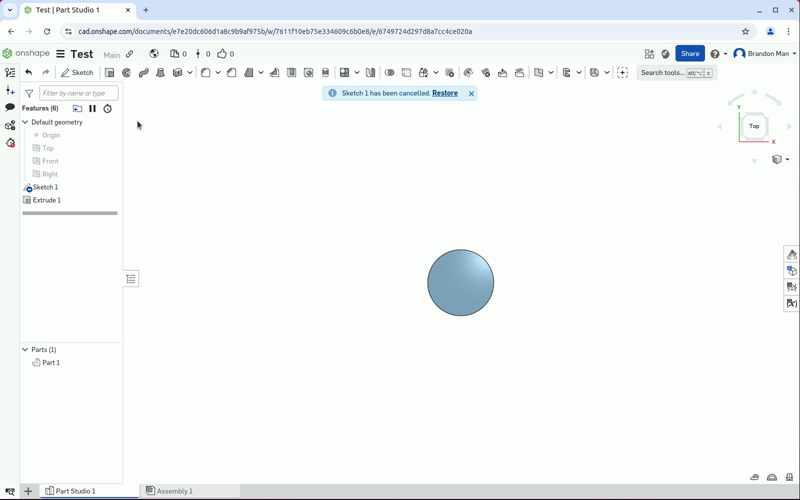
key(shift+h)
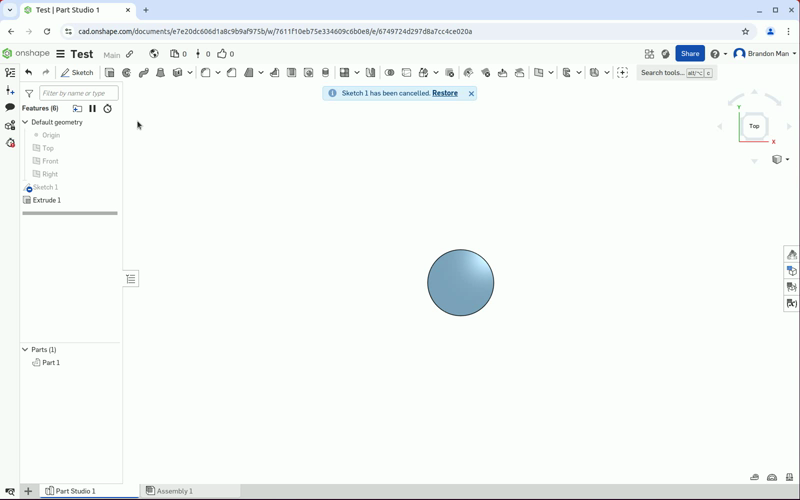
mouse_move(73, 189)
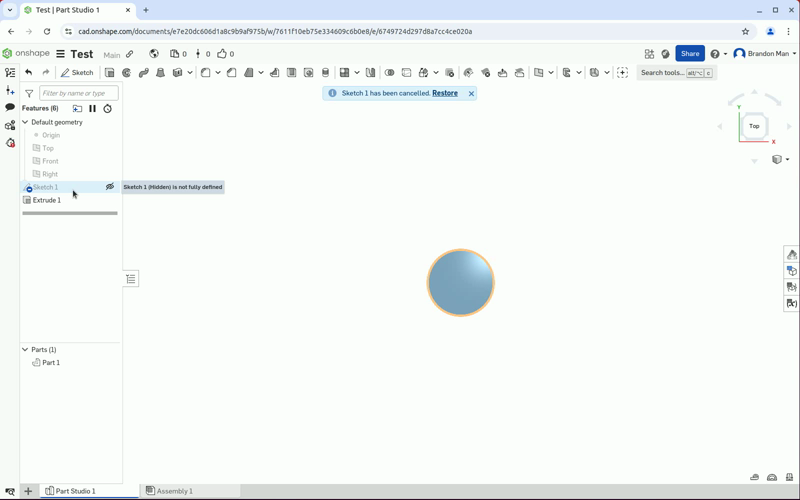
click(73, 189)
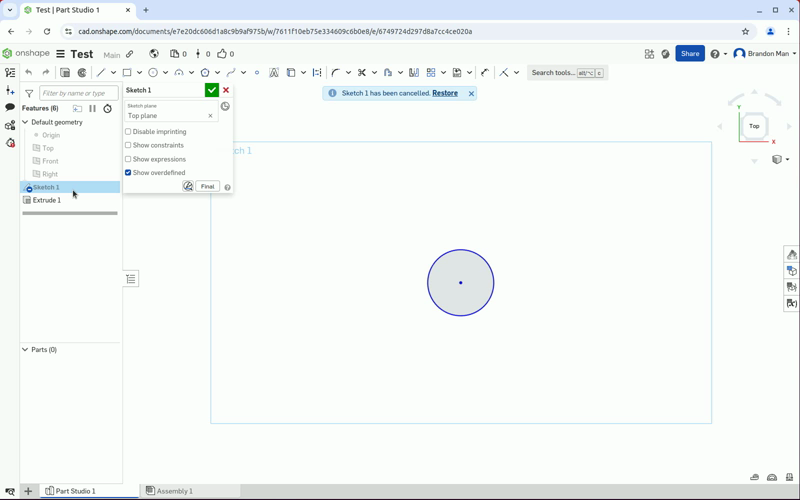
mouse_move(229, 92)
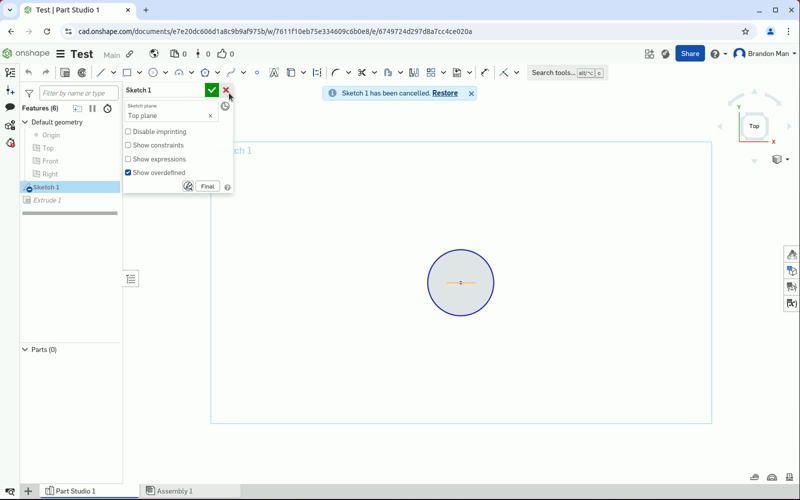
click(229, 92)
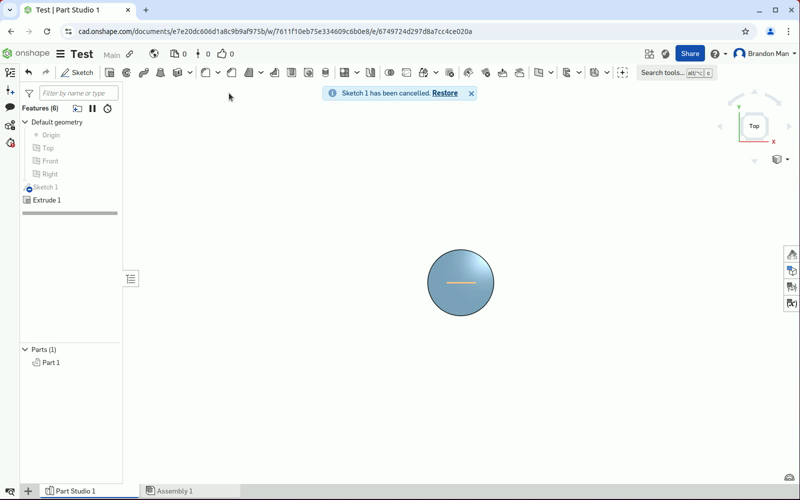
mouse_move(541, 75)
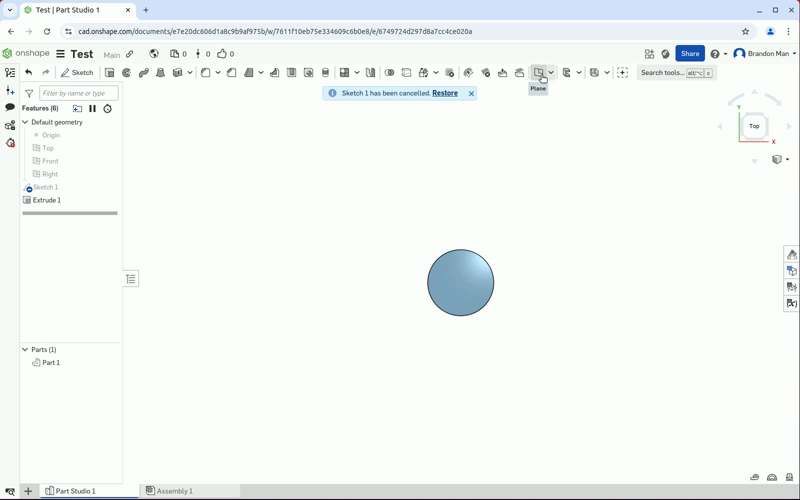
click(541, 75)
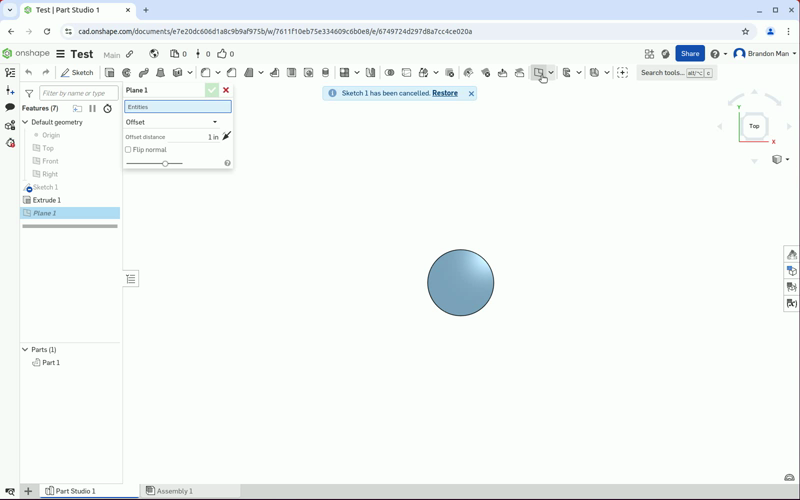
mouse_move(73, 150)
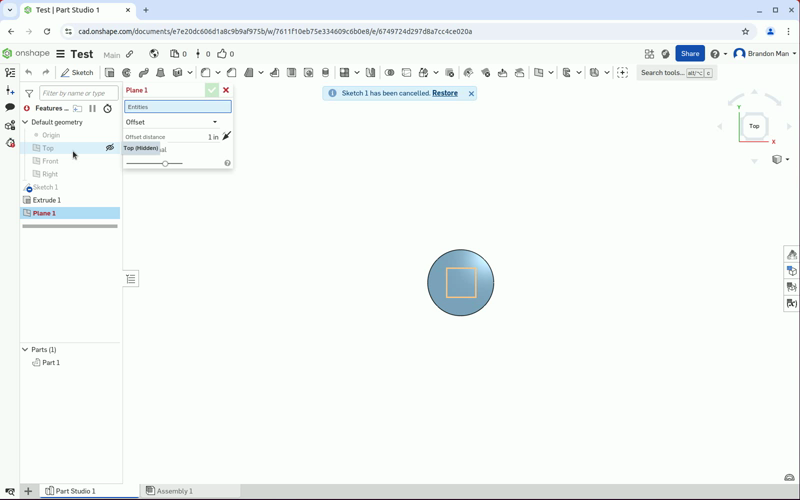
click(73, 150)
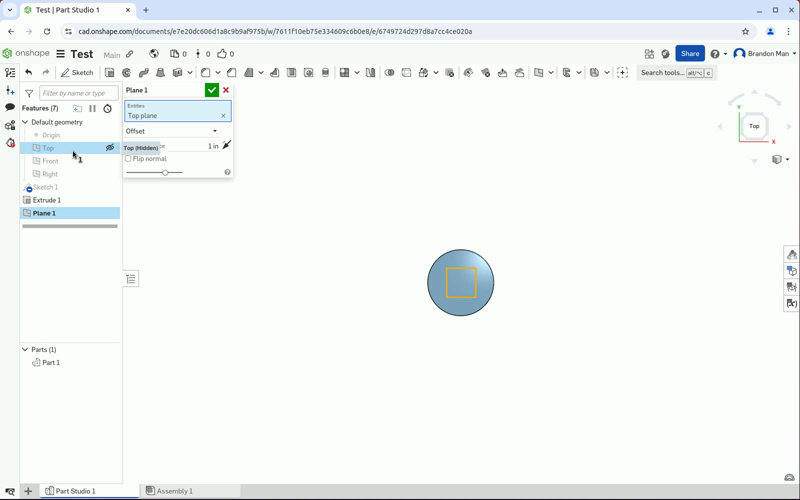
key(tab, 2)
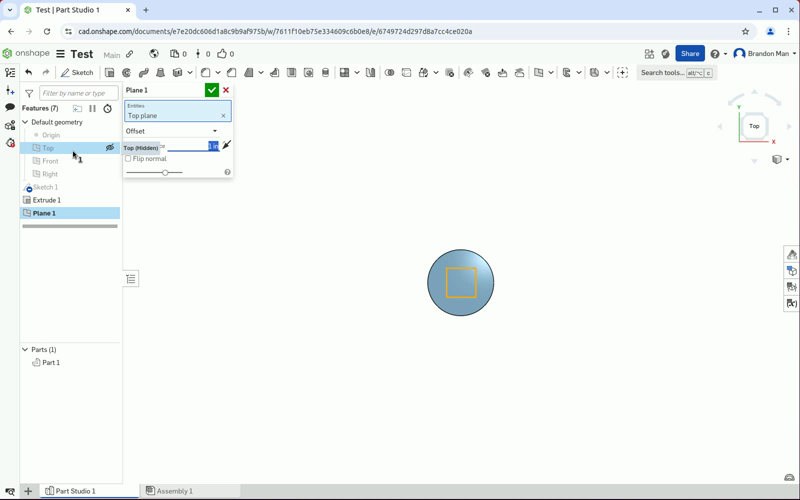
text(2.403)
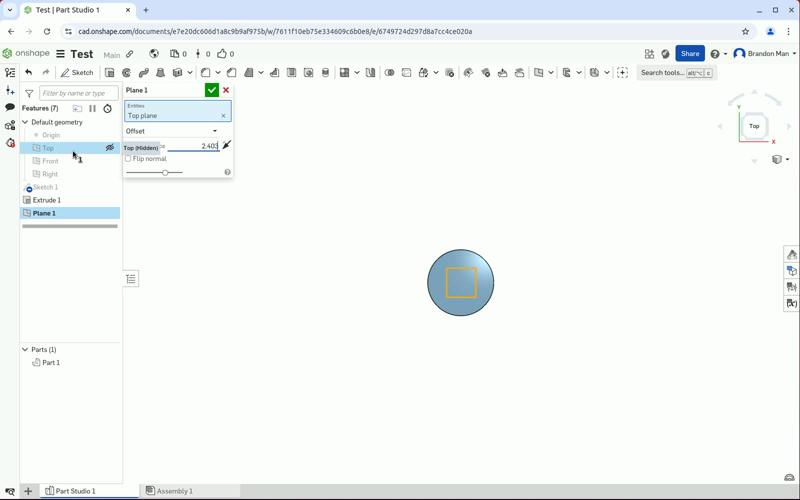
key(enter, 2)
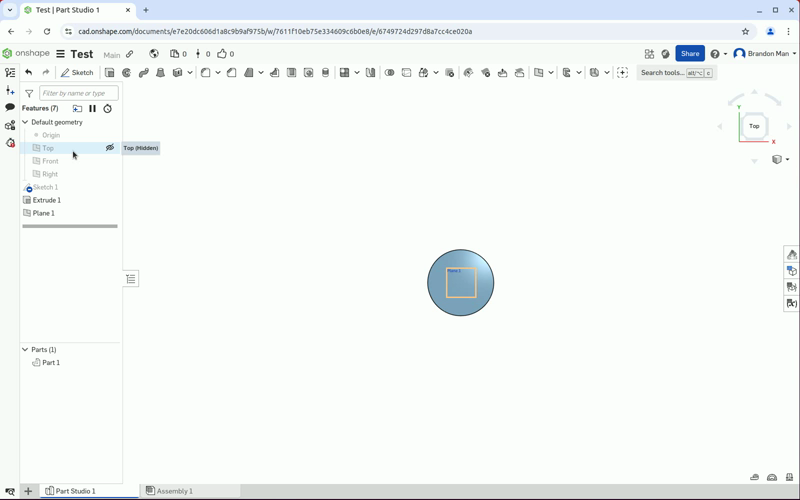
key(shift+s)
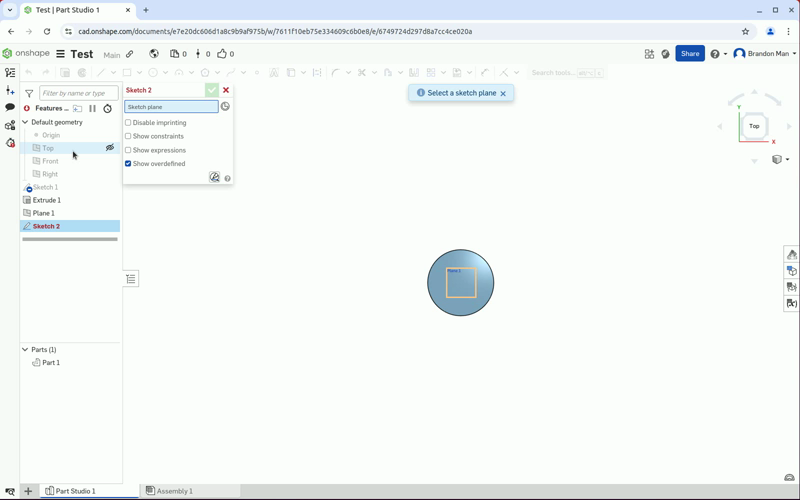
mouse_move(73, 215)
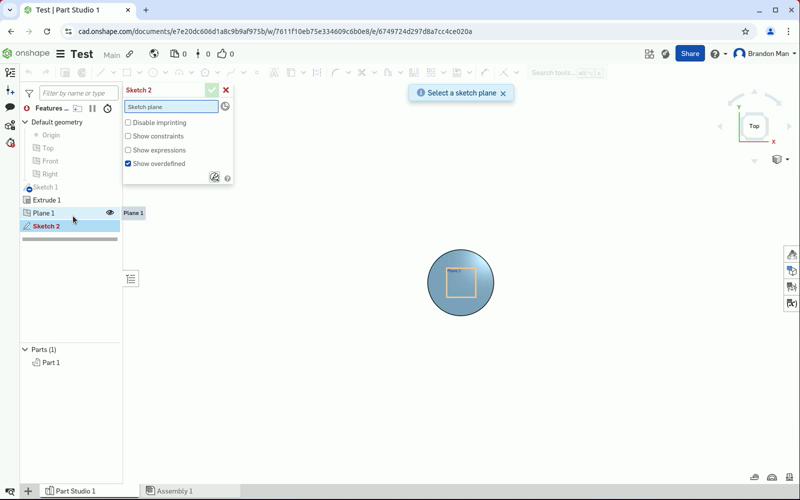
click(73, 215)
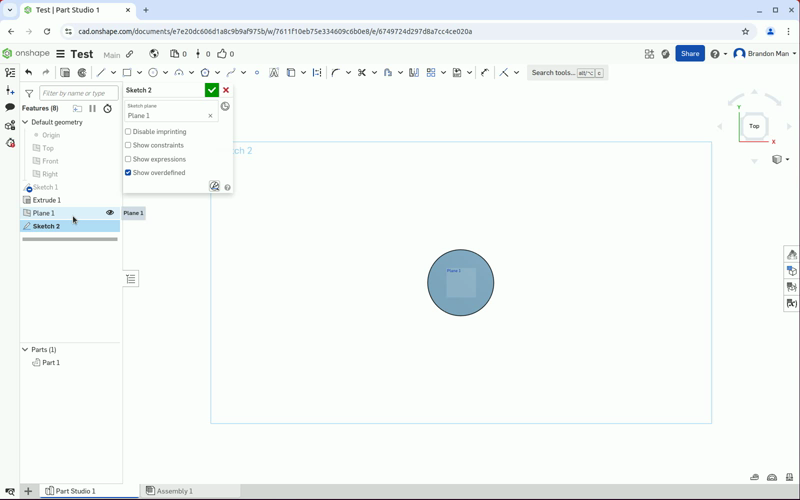
mouse_move(73, 352)
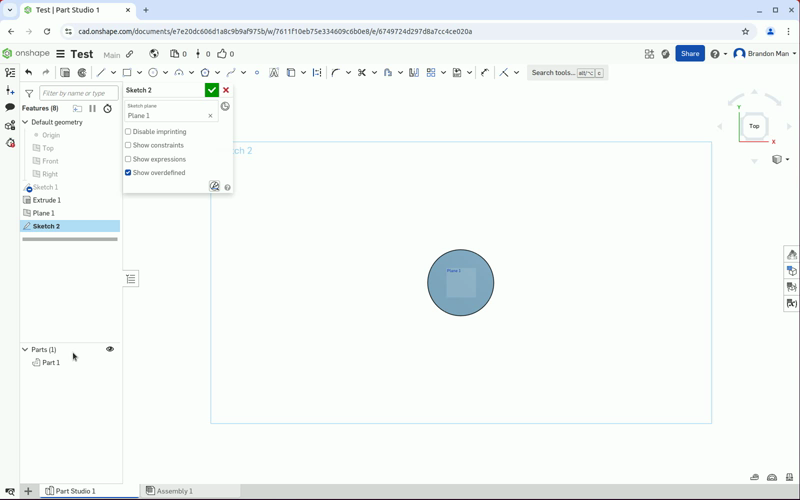
key(y)
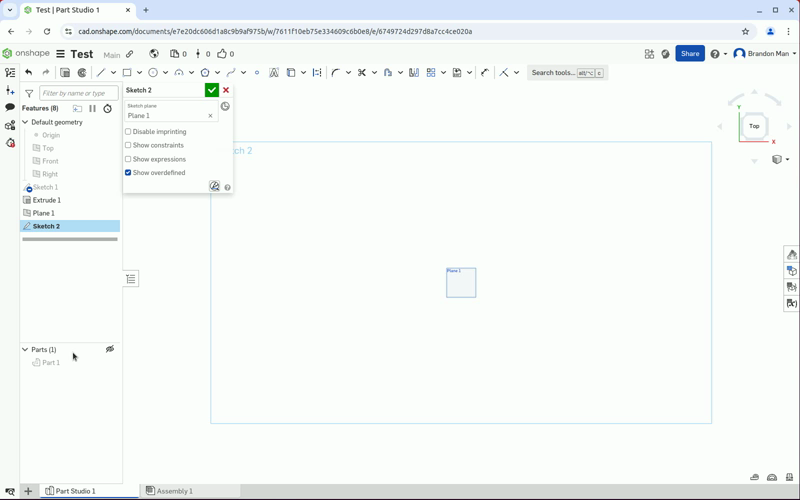
key(c)
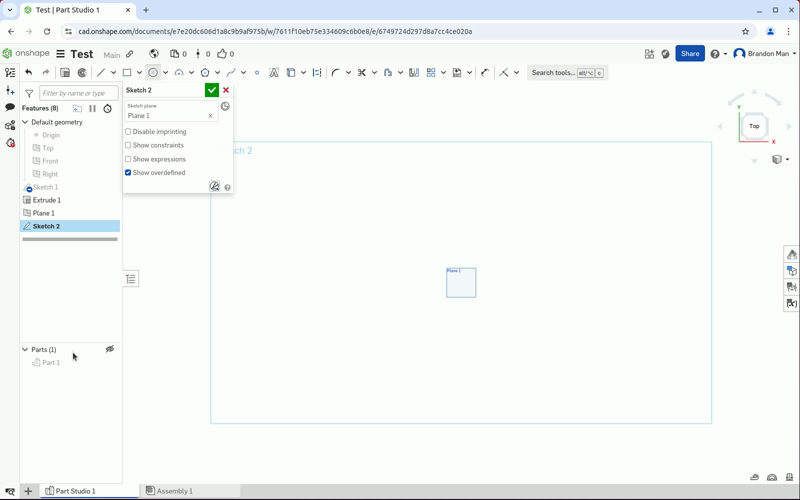
key_down(shift)
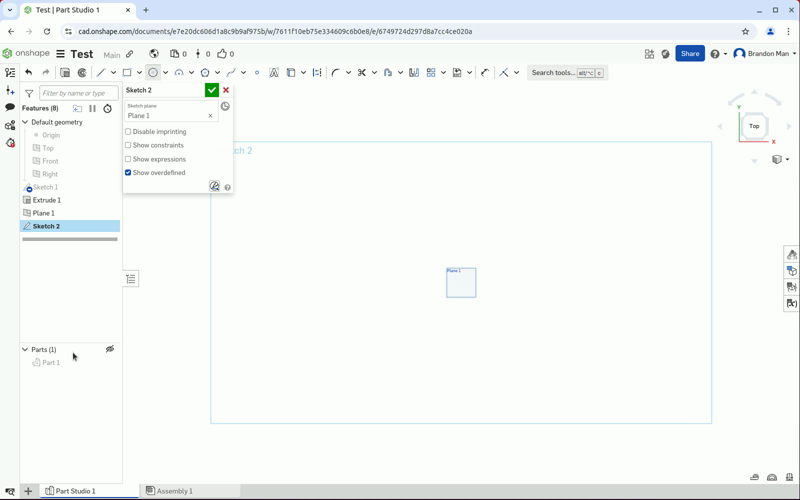
mouse_move(461, 282)
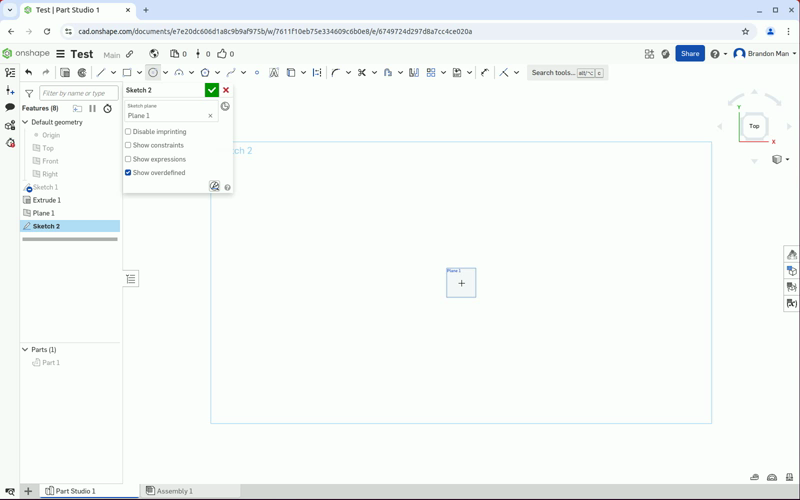
click(461, 282)
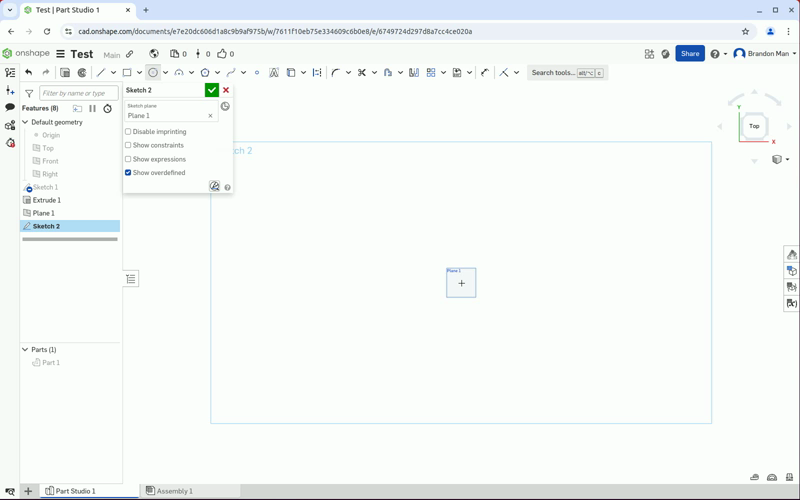
key_up(shift)
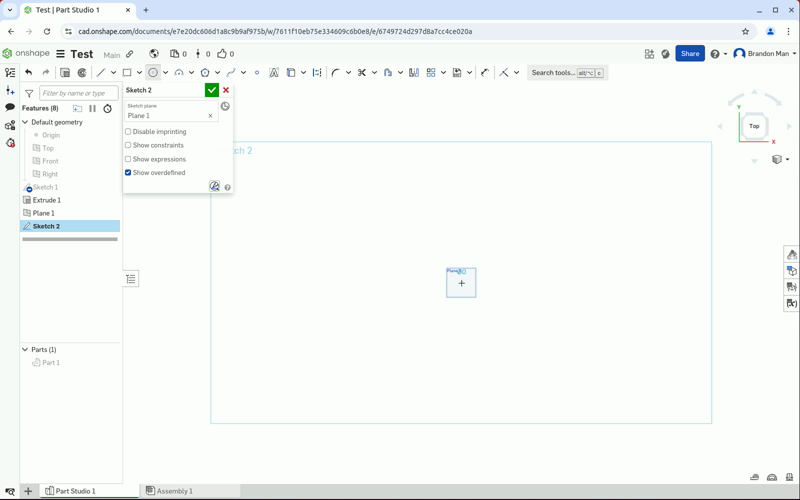
mouse_move(488, 282)
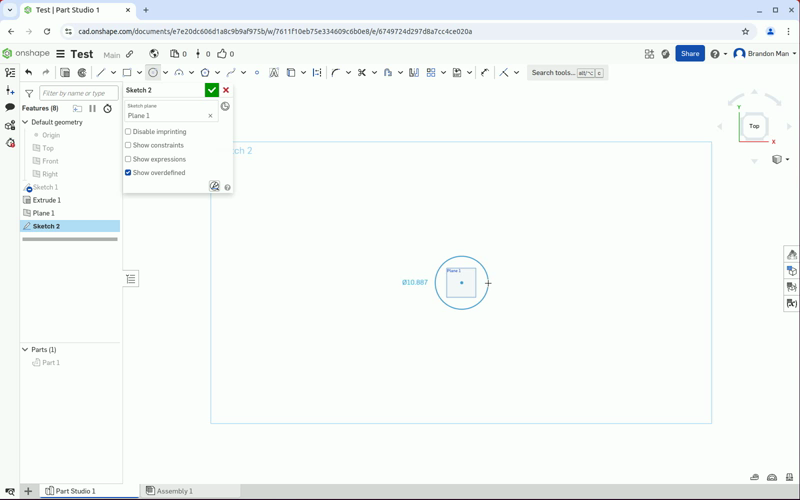
click(488, 282)
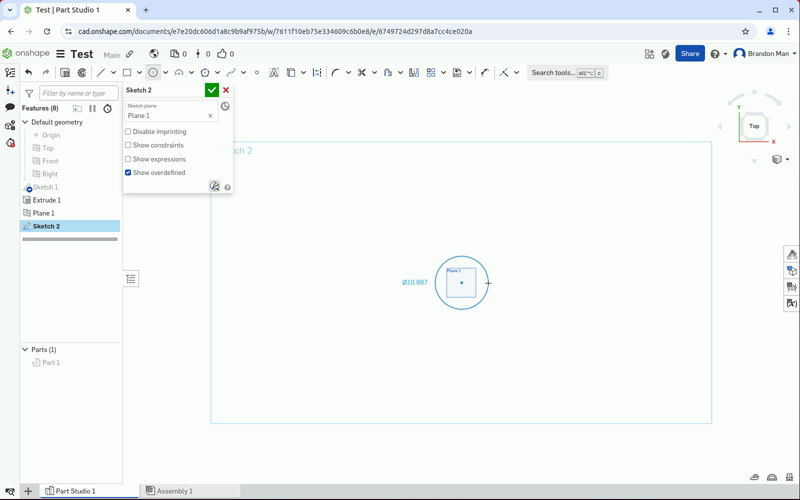
key(esc)
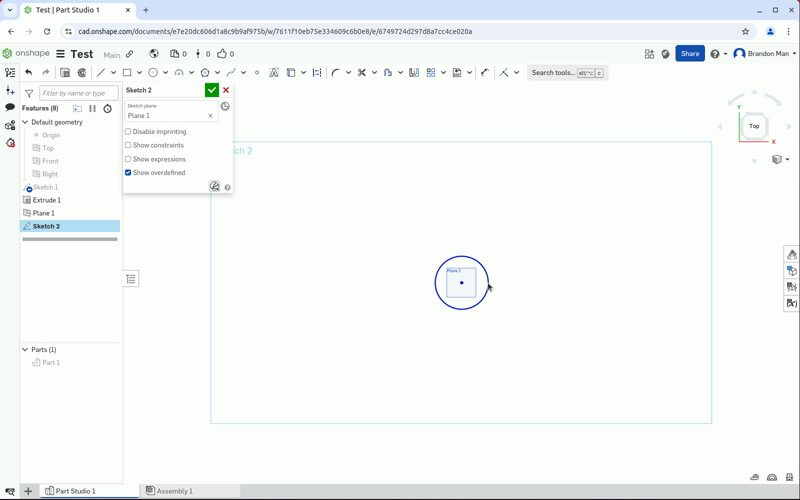
mouse_move(447, 268)
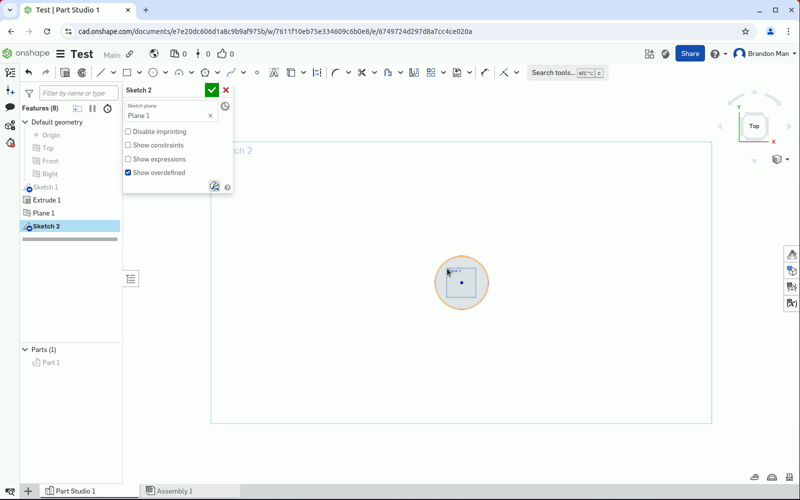
click(447, 268)
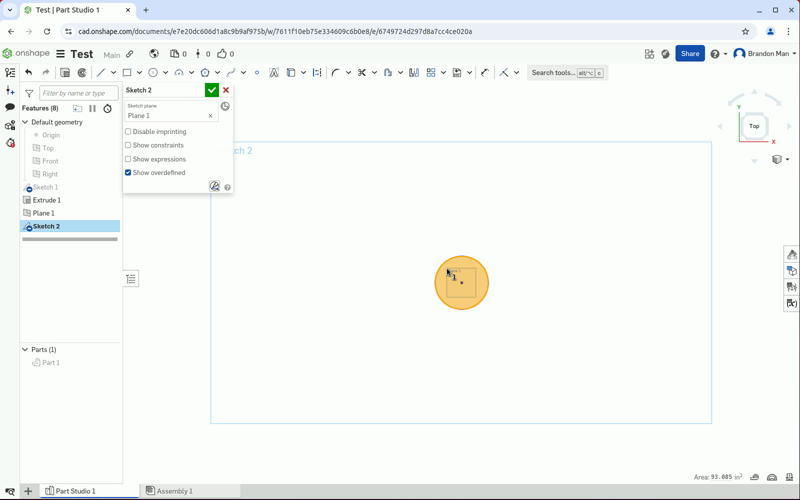
mouse_move(73, 352)
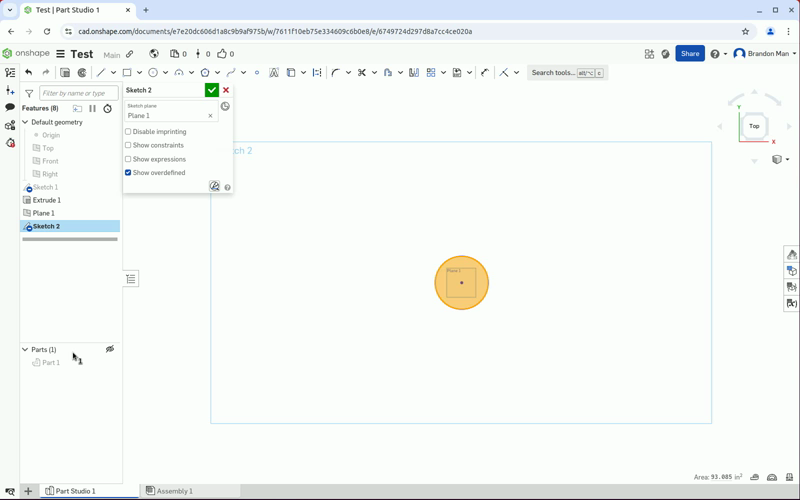
key(shift+y)
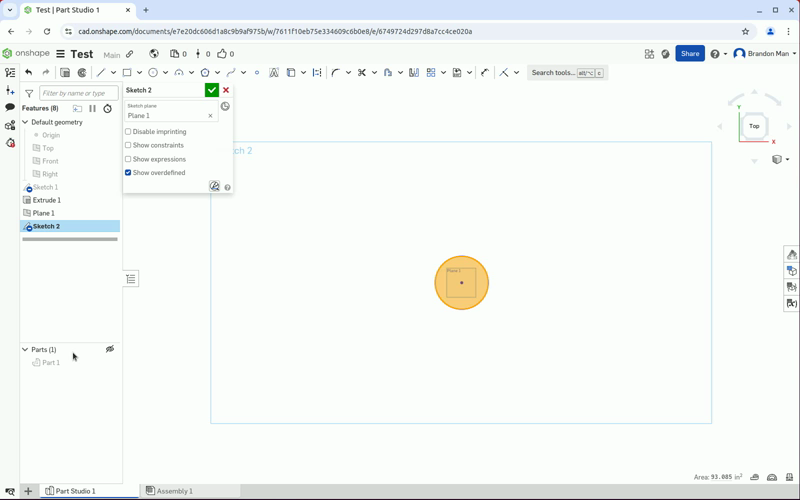
key(shift+e)
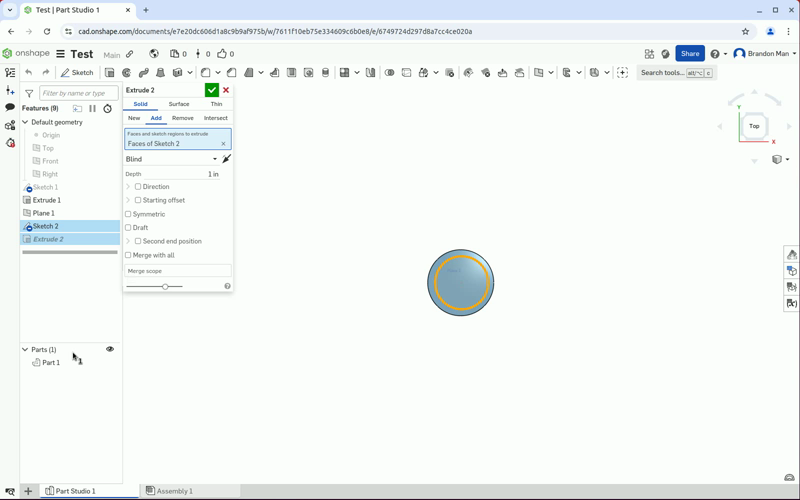
mouse_move(143, 106)
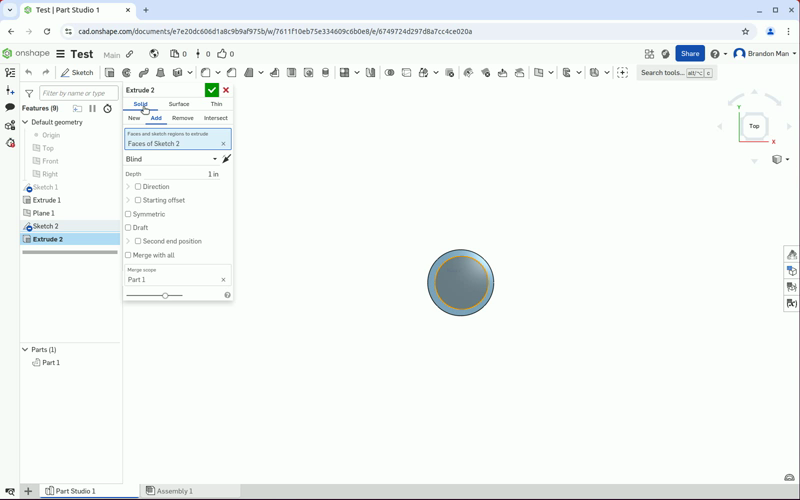
click(143, 106)
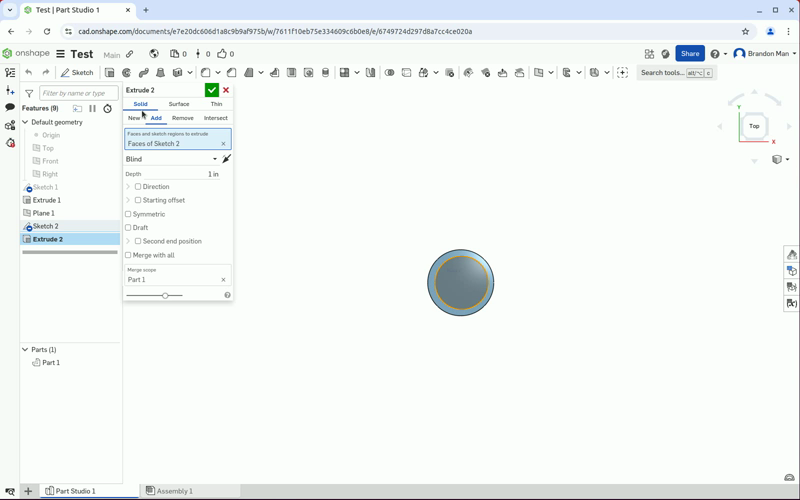
mouse_move(137, 120)
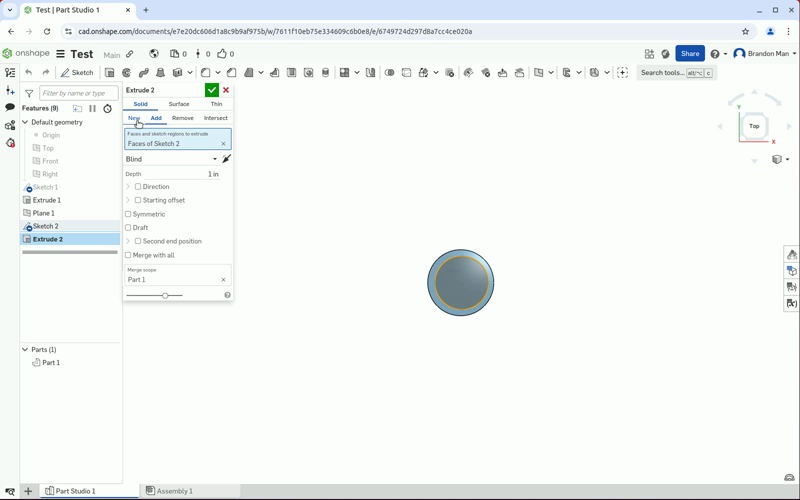
click(137, 120)
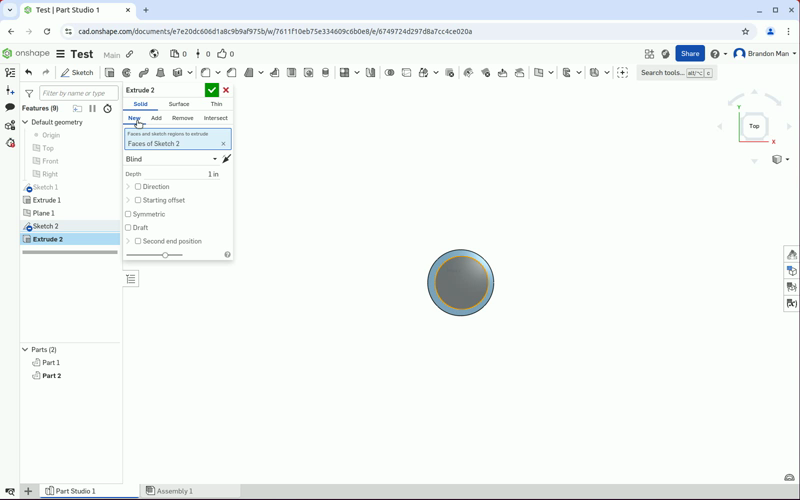
key(tab, 4)
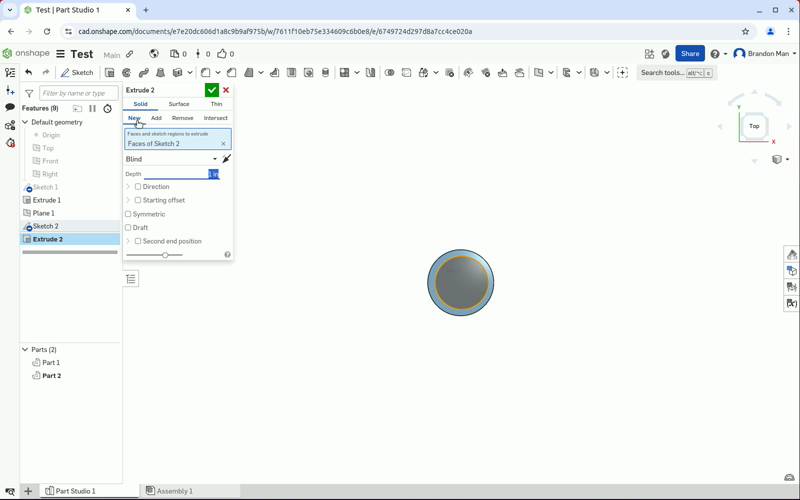
text(20.701)
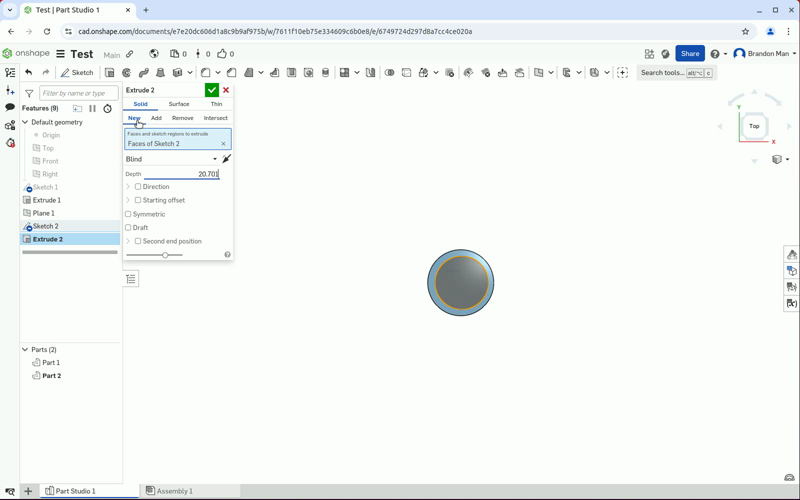
key(enter)
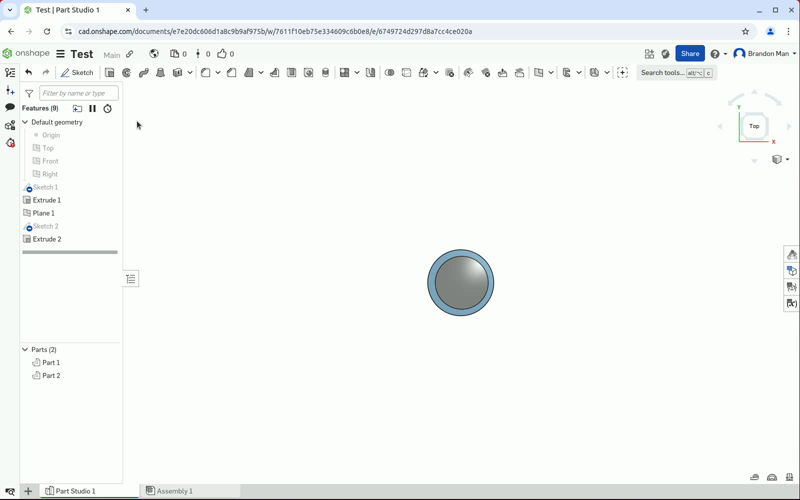
key(shift+h)
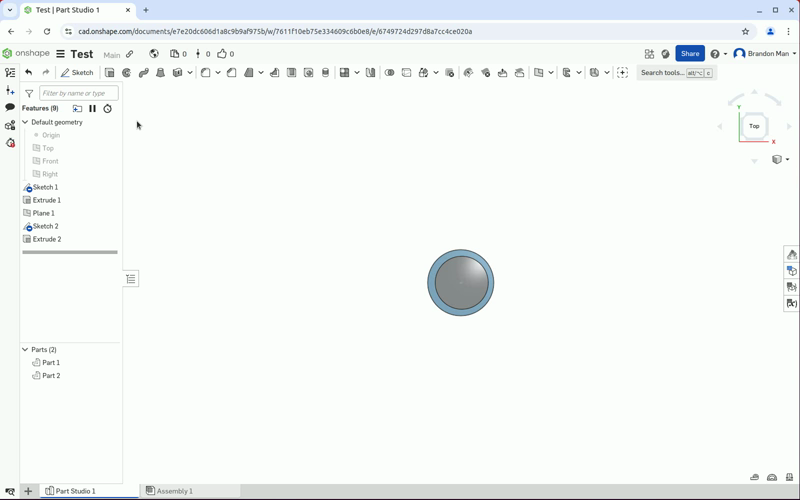
key(shift+h)
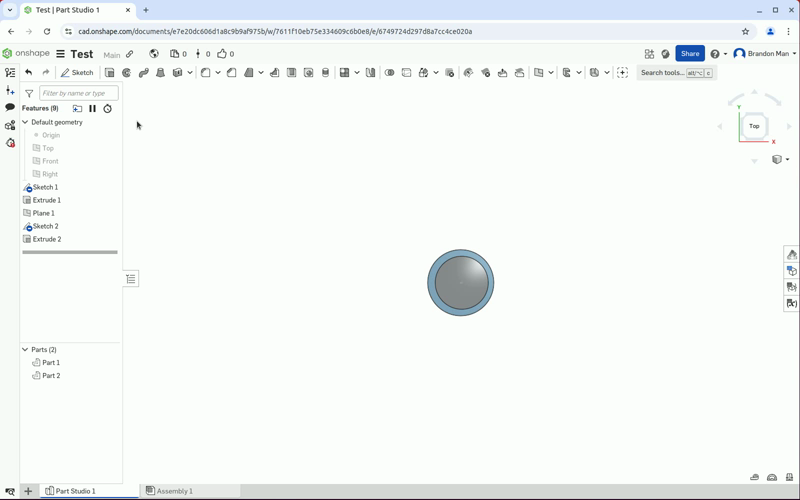
key(shift+7)
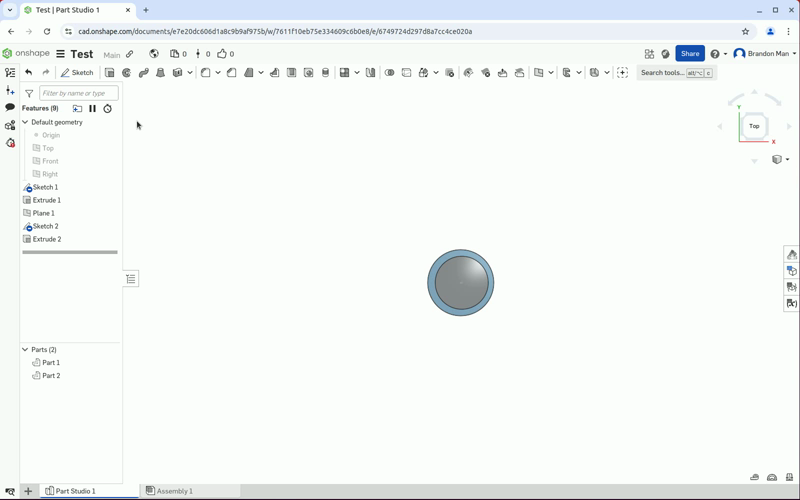
key(up, 3)
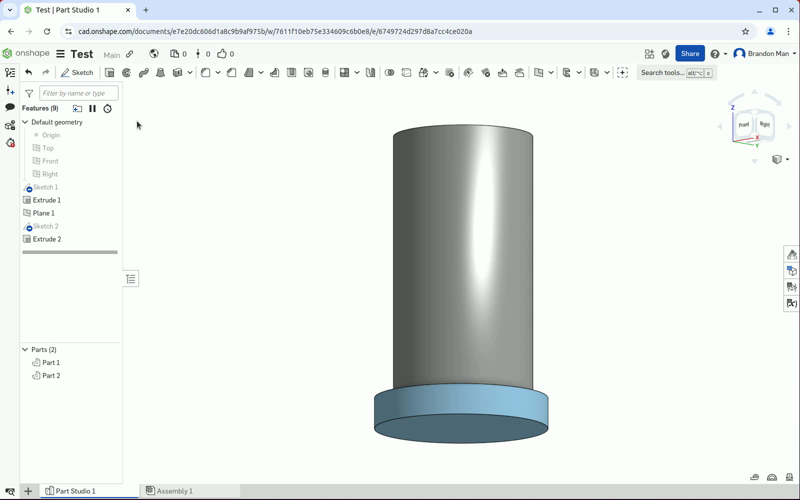
key(left, 3)
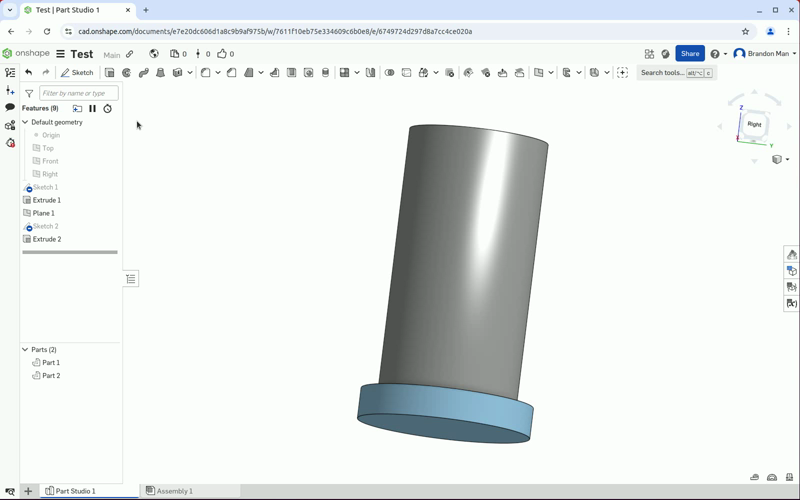
key(right, 3)
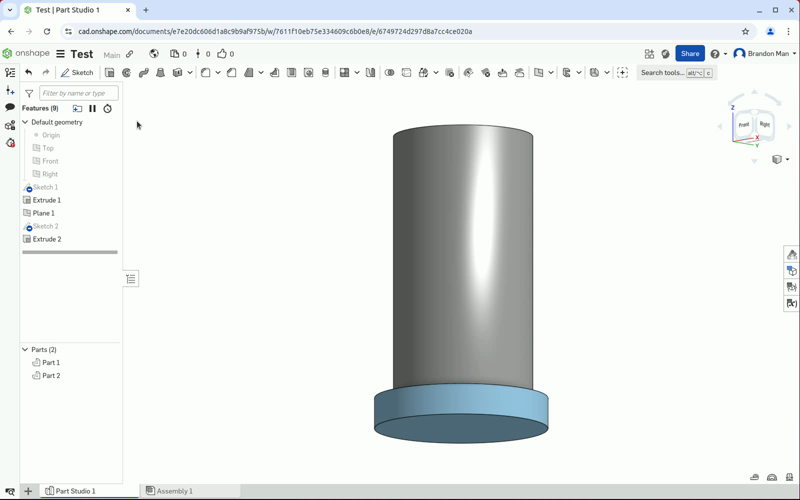
key(down, 3)
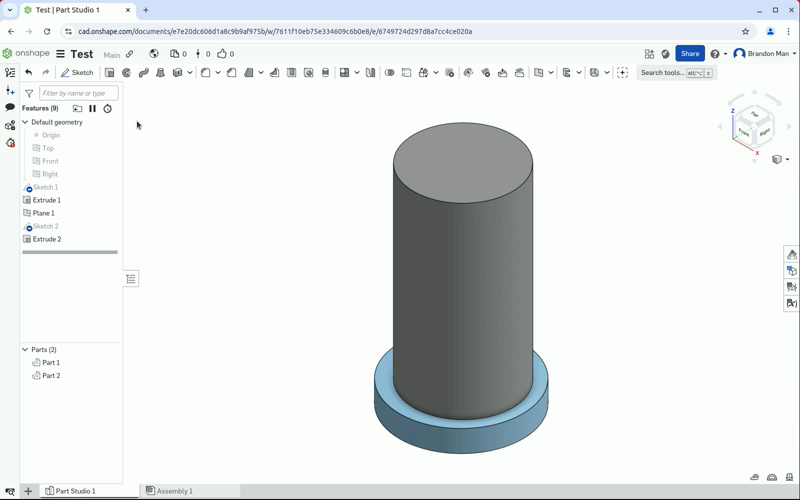
mouse_move(73, 189)
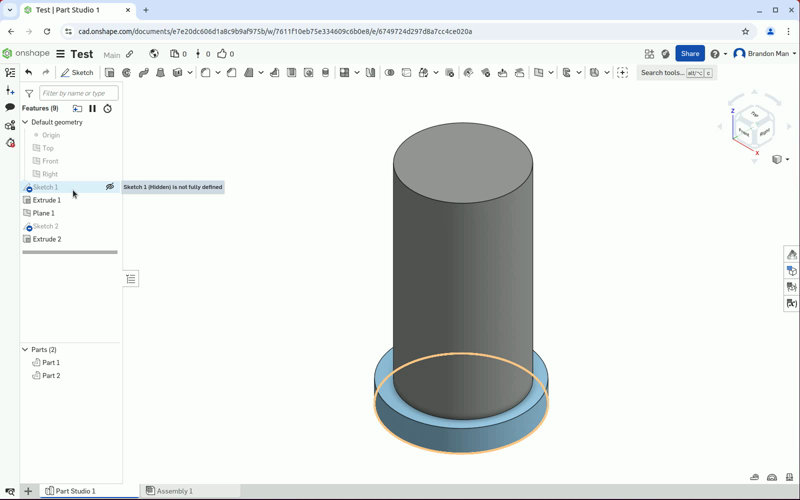
click(73, 189)